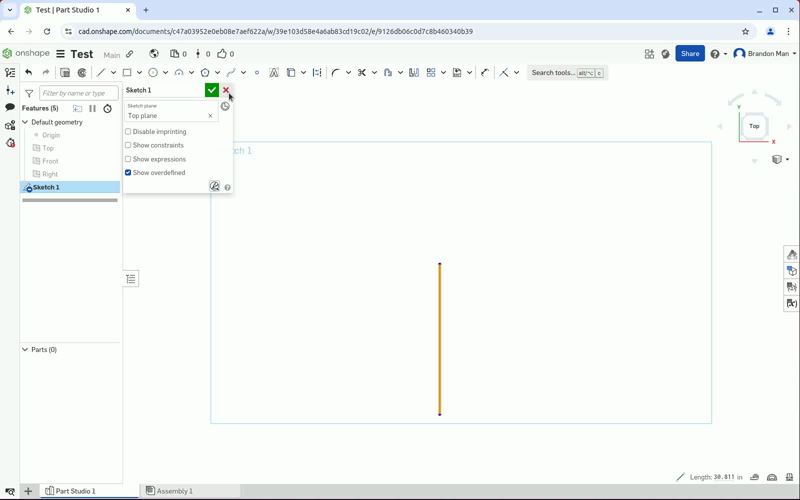
key(shift+h)
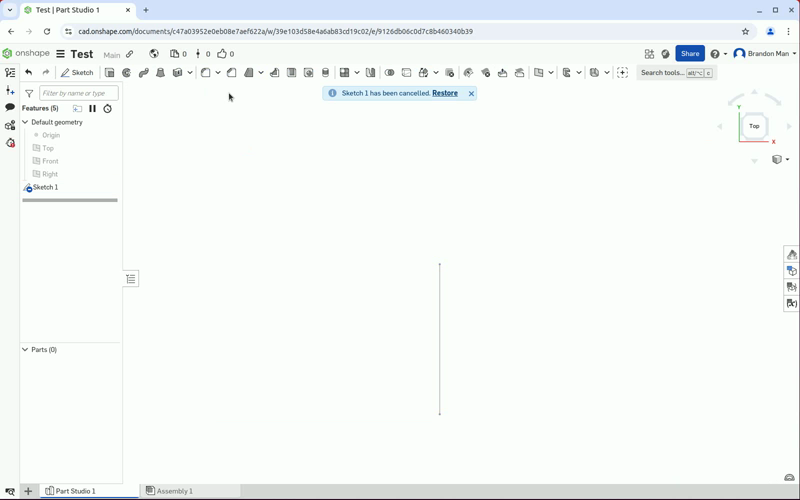
key(shift+s)
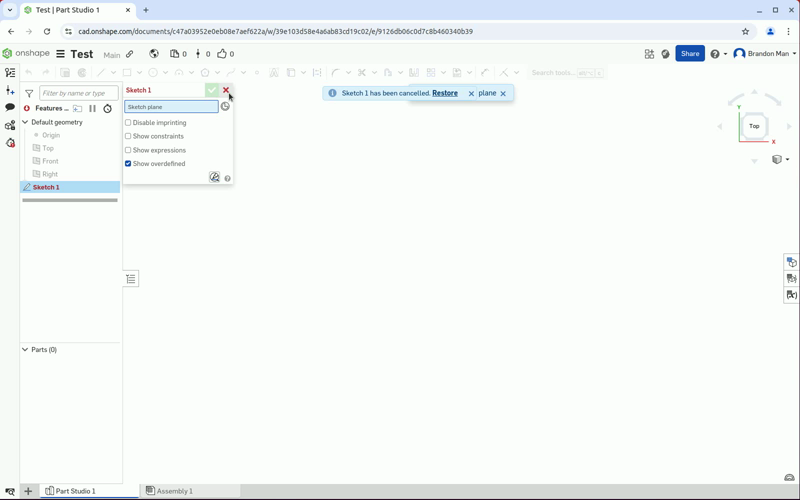
mouse_move(73, 150)
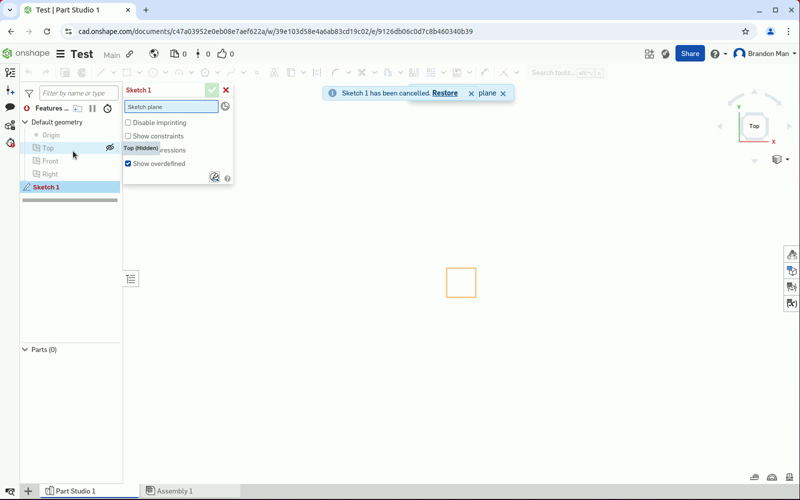
click(73, 150)
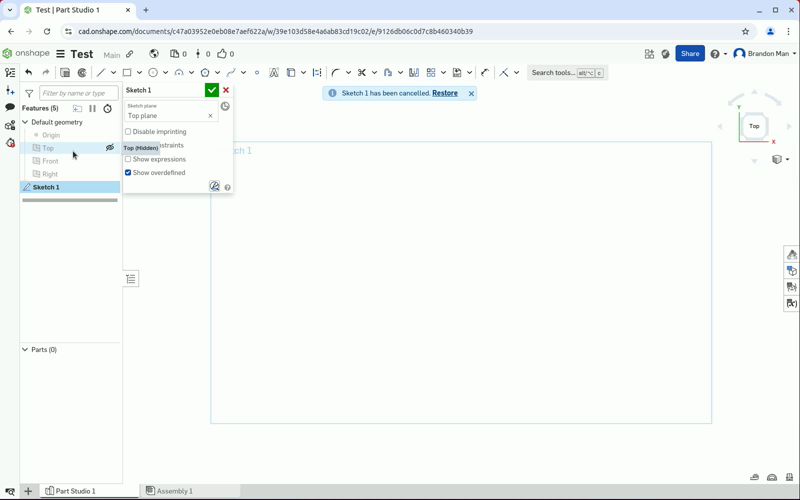
mouse_move(73, 352)
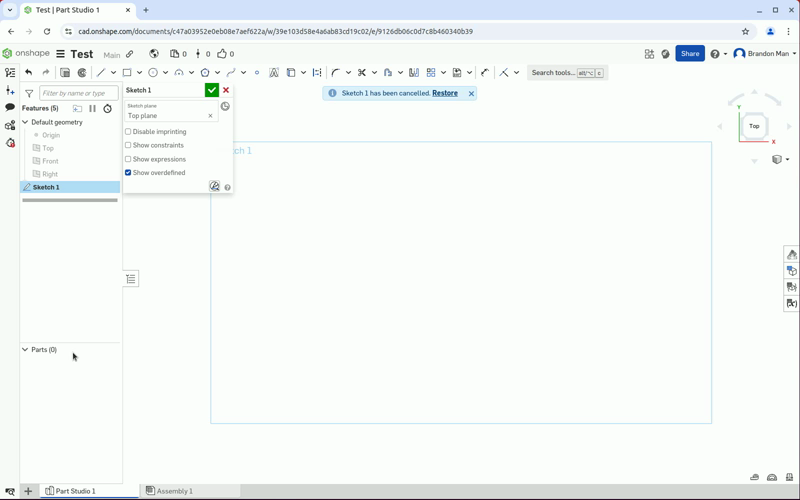
key(y)
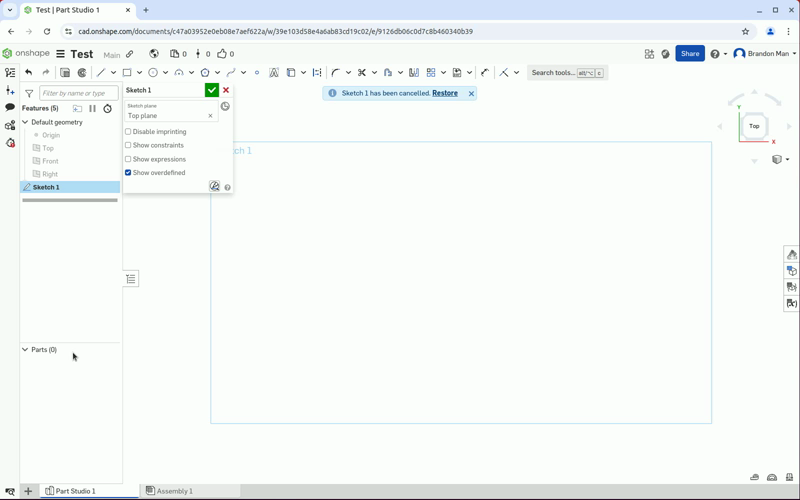
key(c)
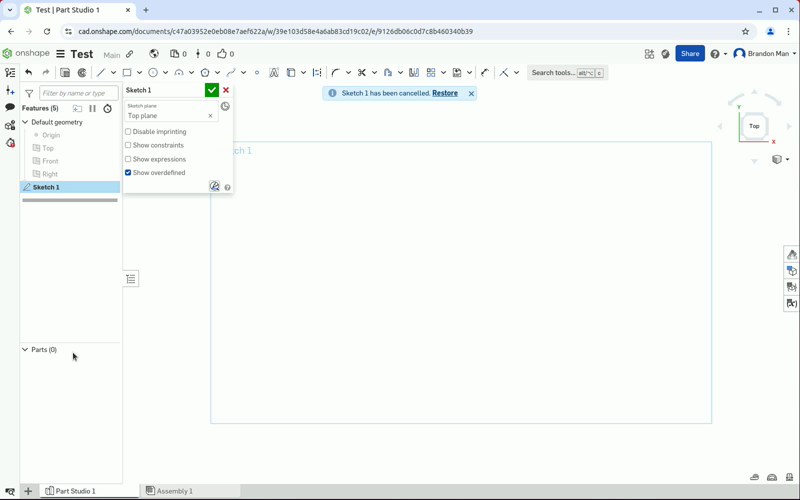
key_down(shift)
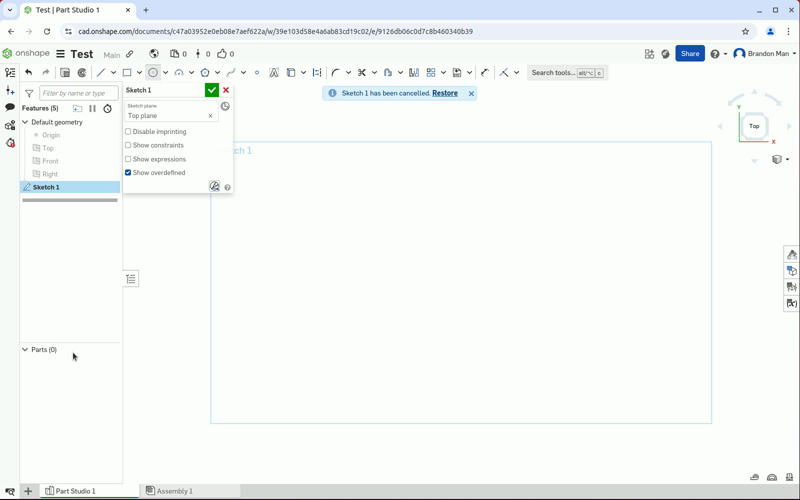
mouse_move(461, 282)
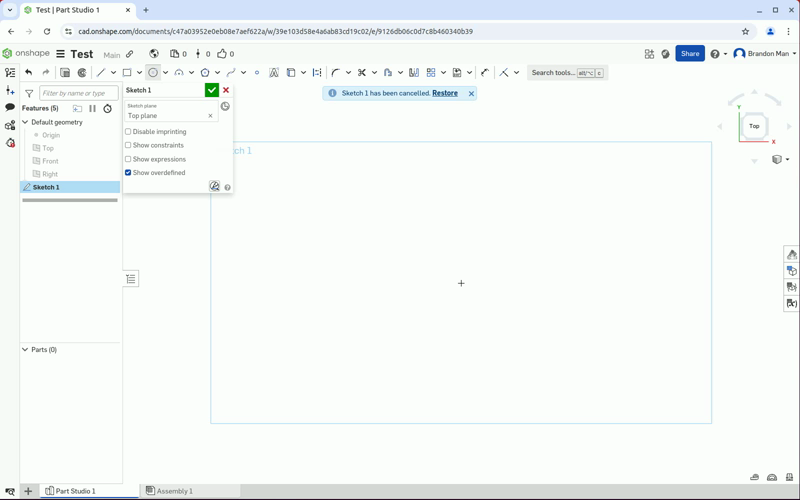
click(461, 282)
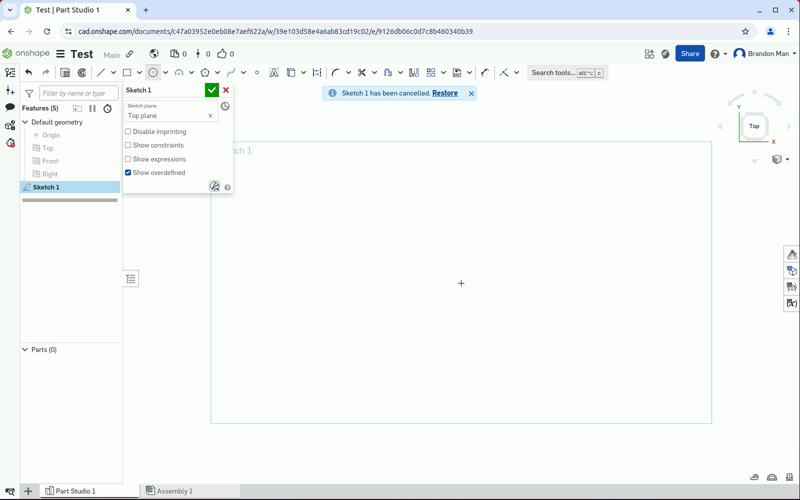
key_up(shift)
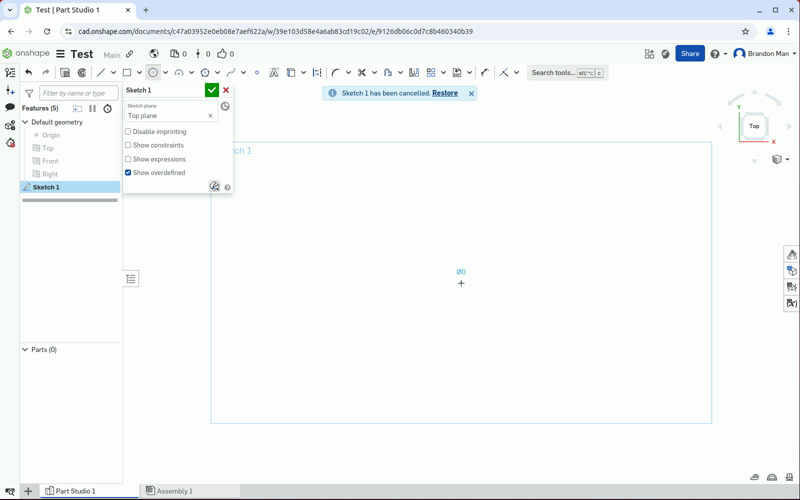
mouse_move(546, 282)
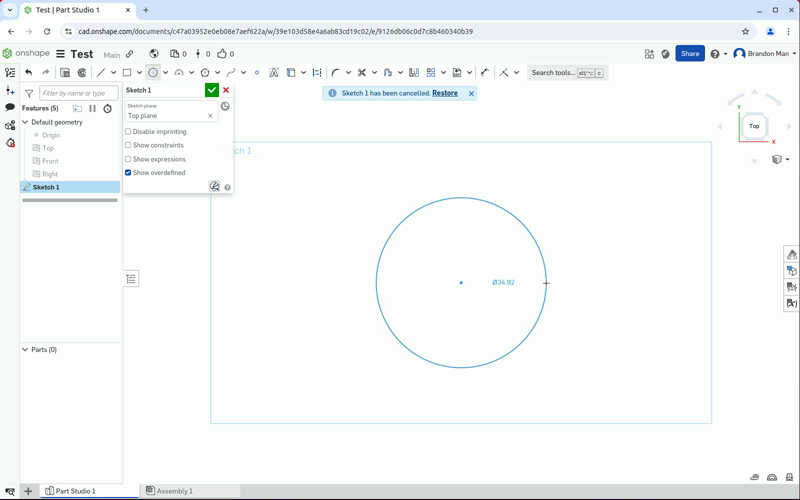
click(546, 282)
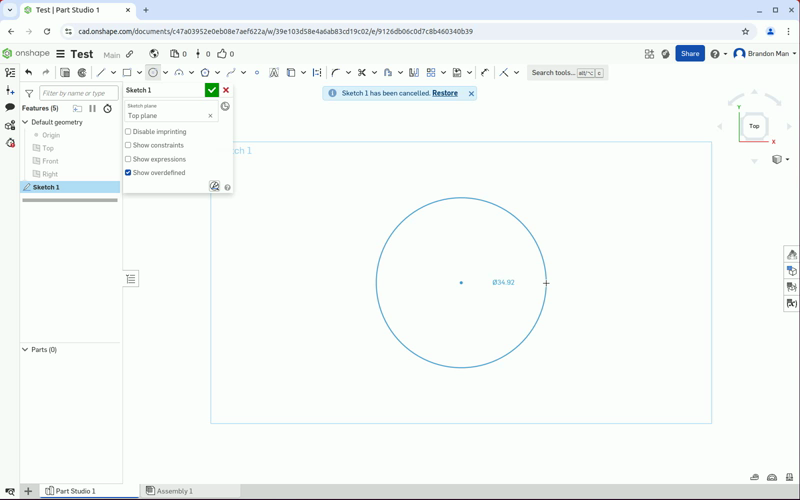
key(esc)
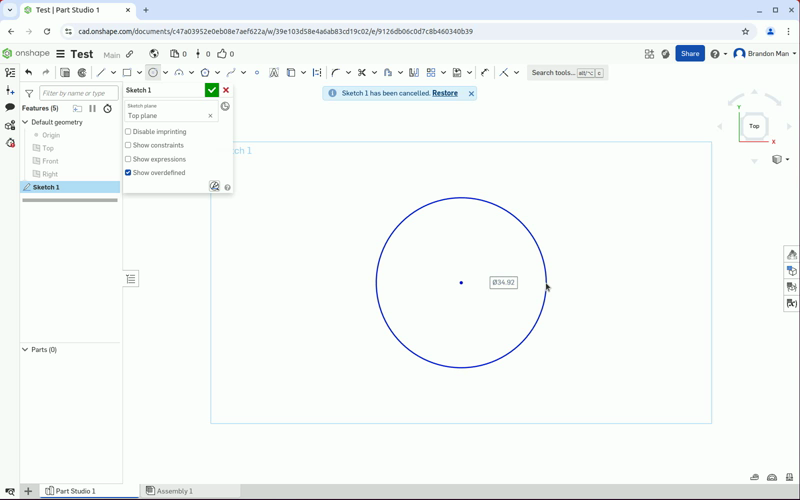
key(c)
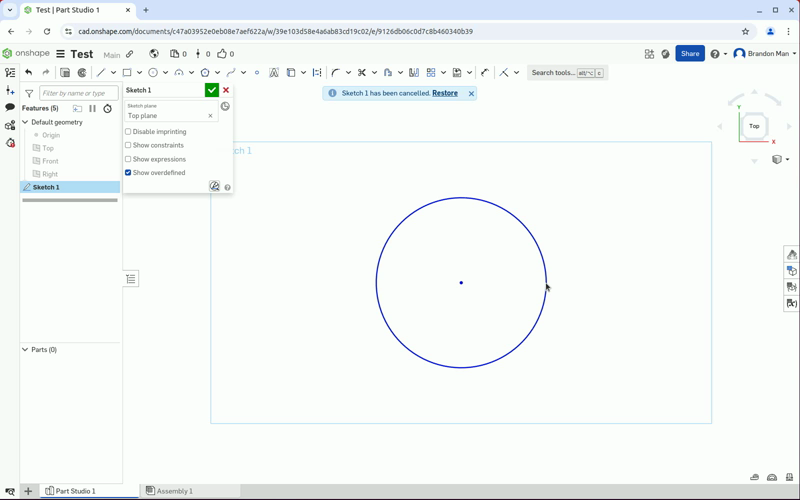
key_down(shift)
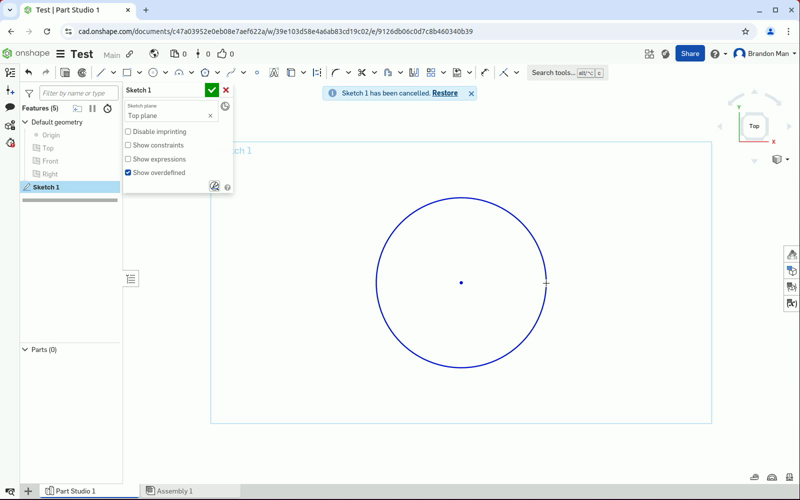
mouse_move(461, 282)
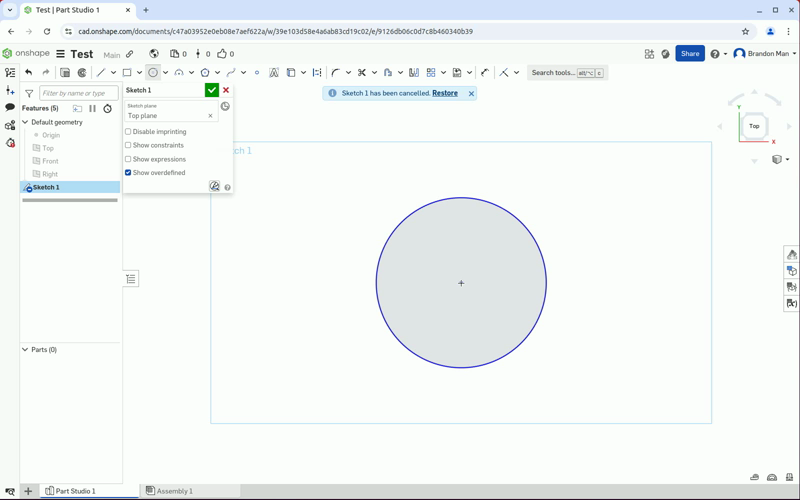
click(461, 282)
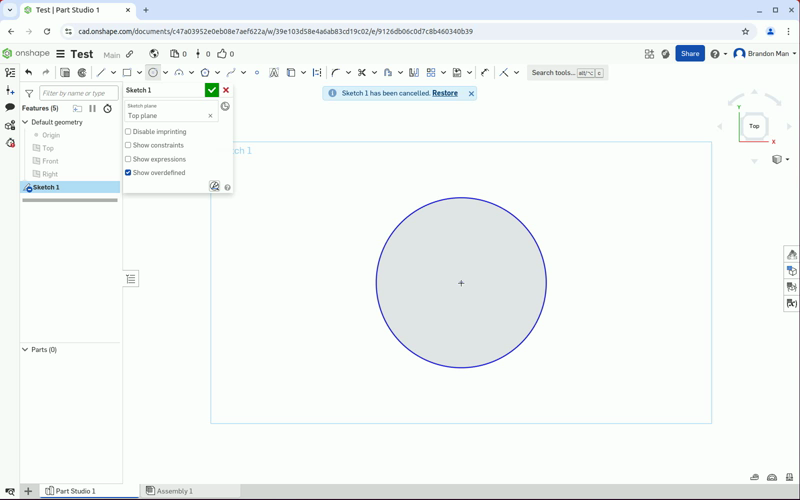
key_up(shift)
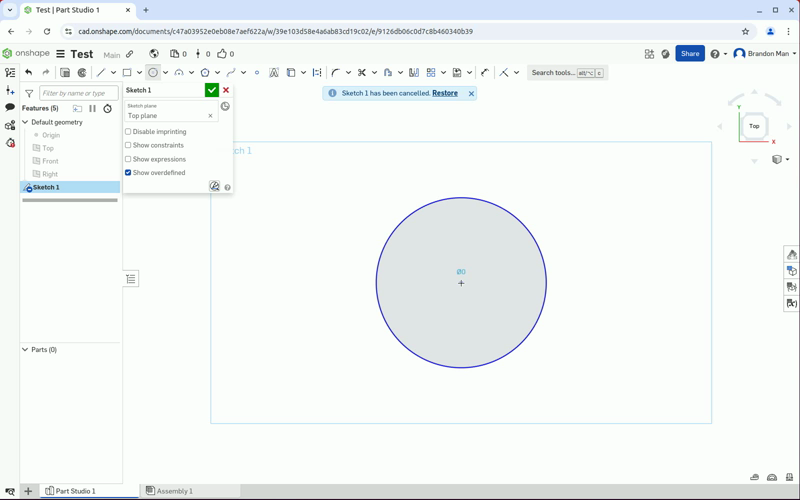
mouse_move(535, 282)
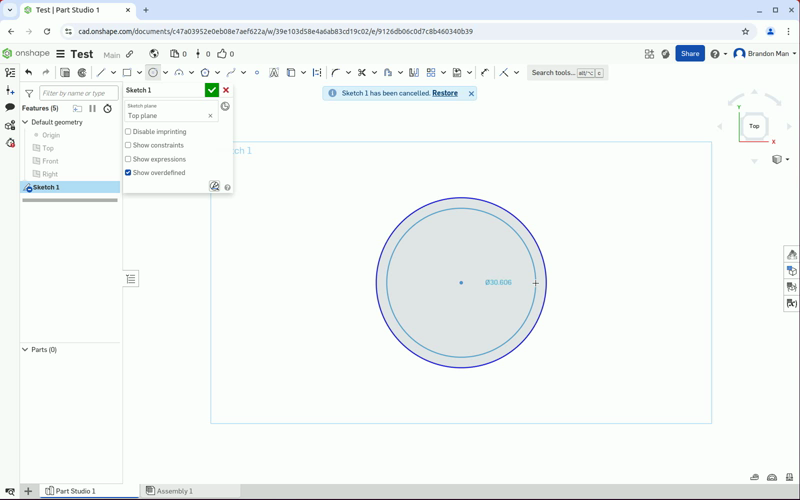
click(535, 282)
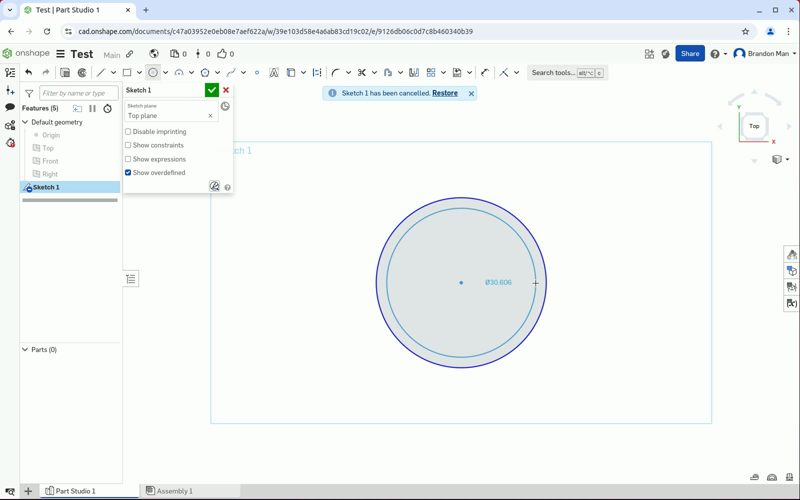
key(esc)
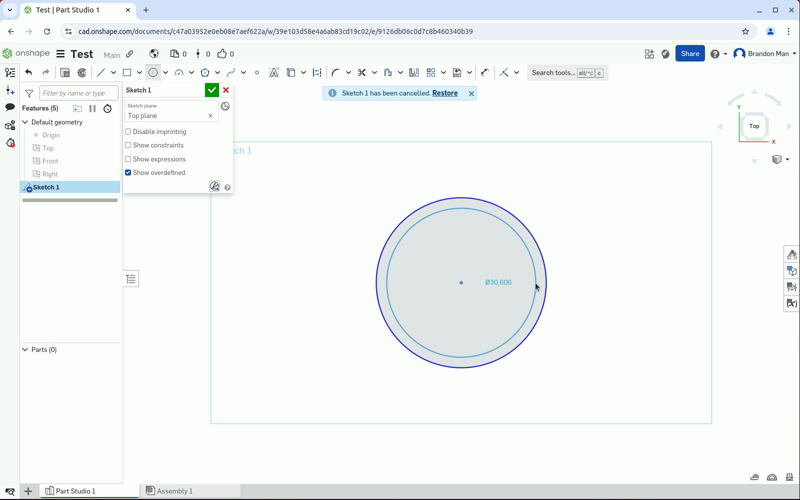
mouse_move(492, 355)
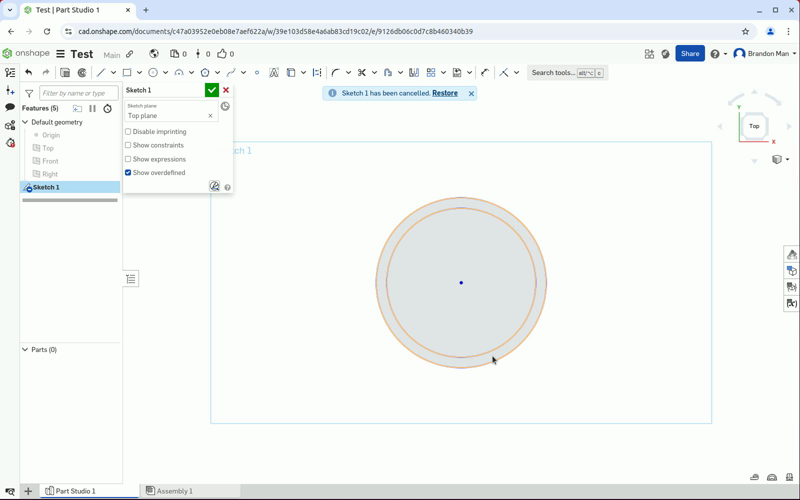
click(492, 355)
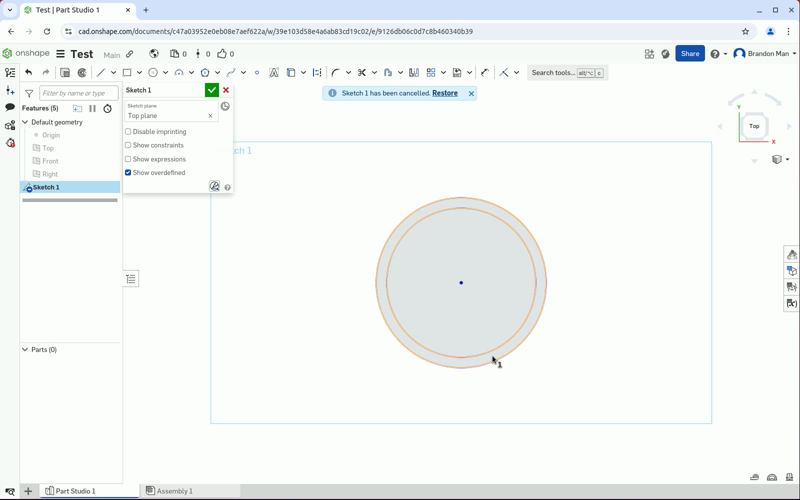
mouse_move(73, 352)
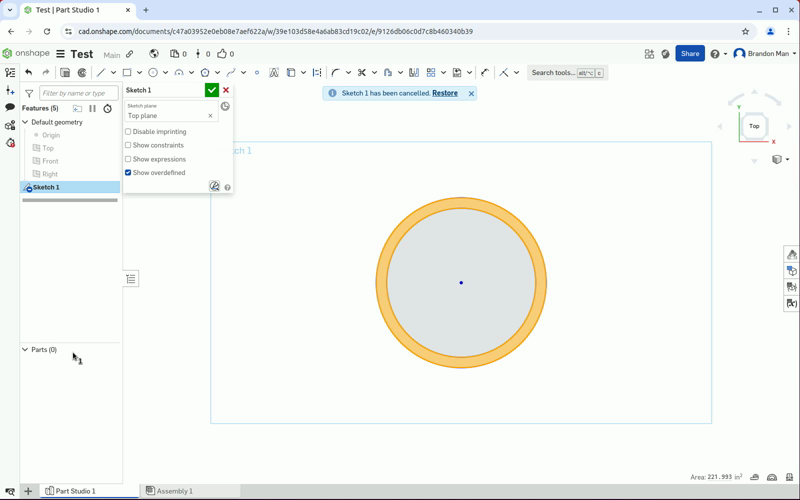
key(shift+y)
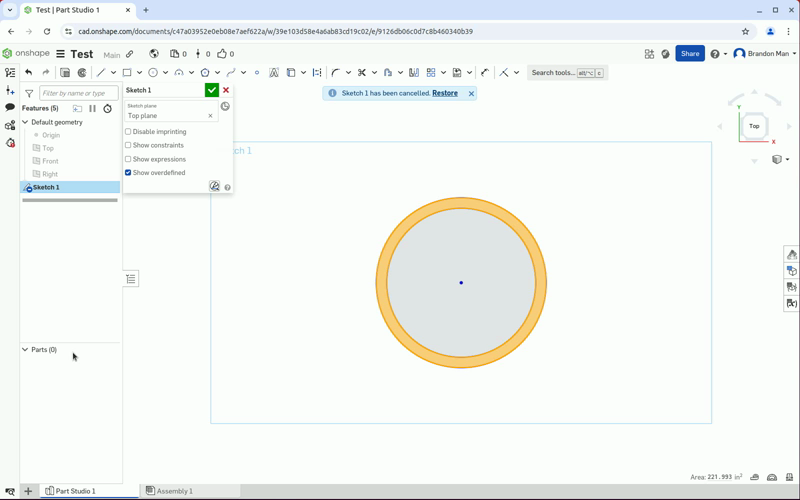
key(shift+e)
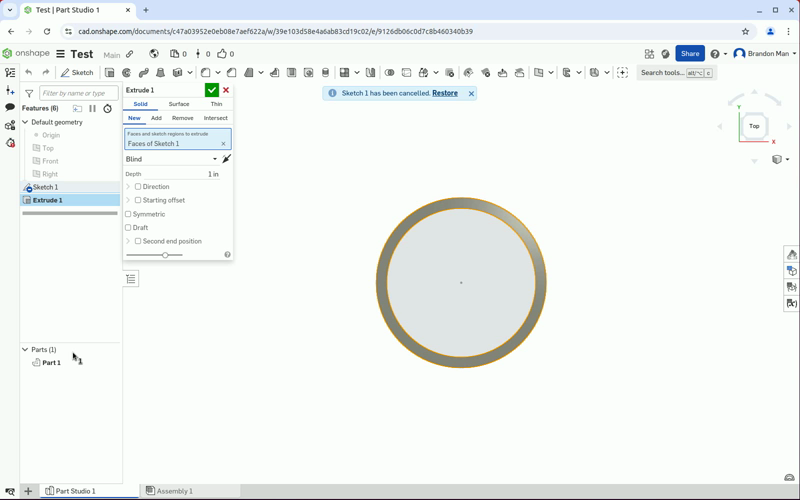
mouse_move(143, 106)
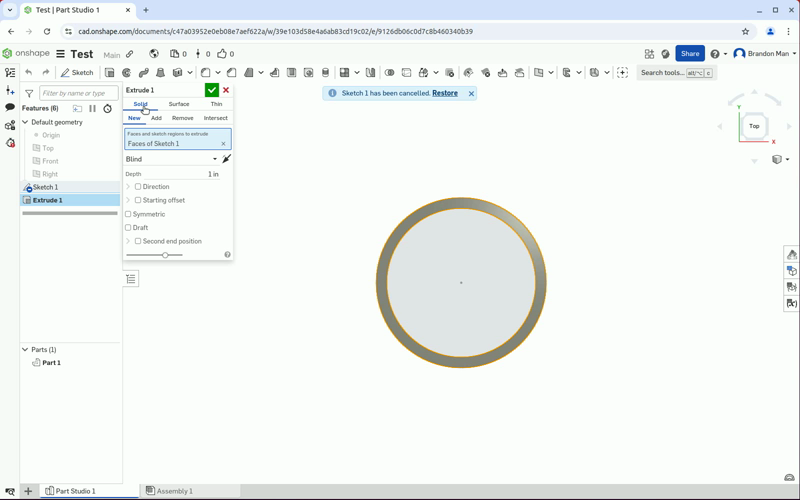
click(143, 106)
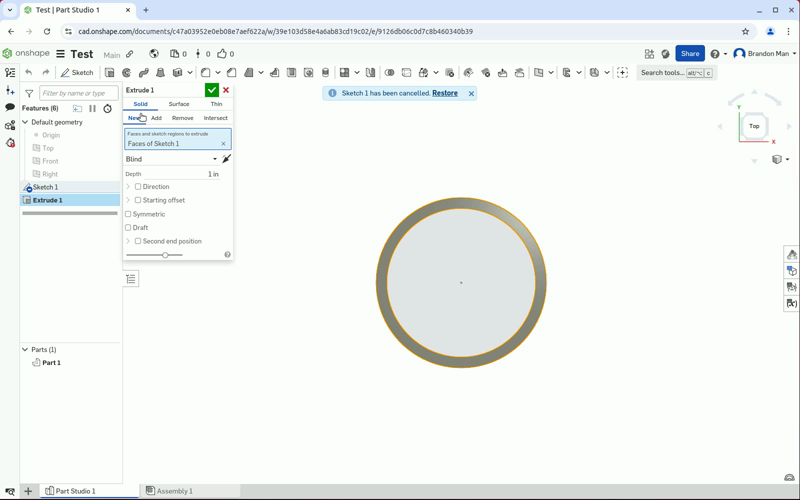
mouse_move(137, 120)
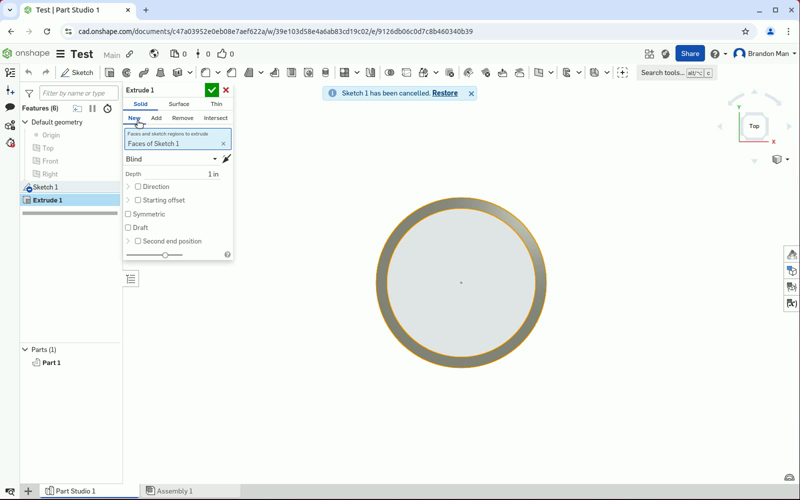
click(137, 120)
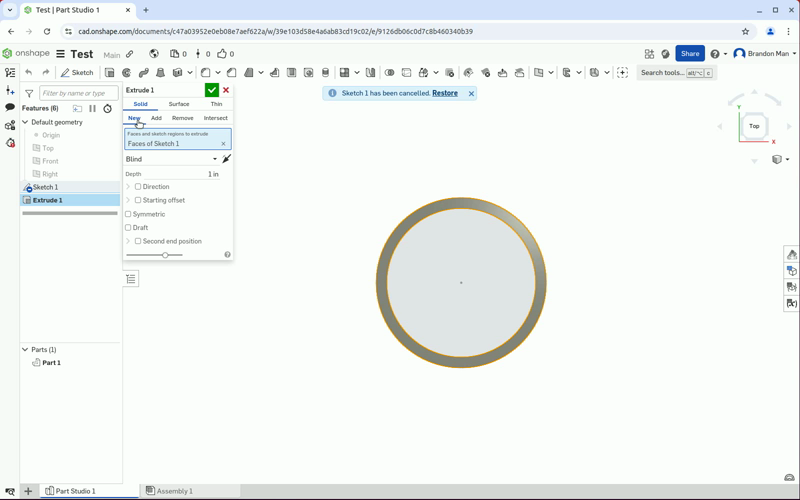
key(tab, 4)
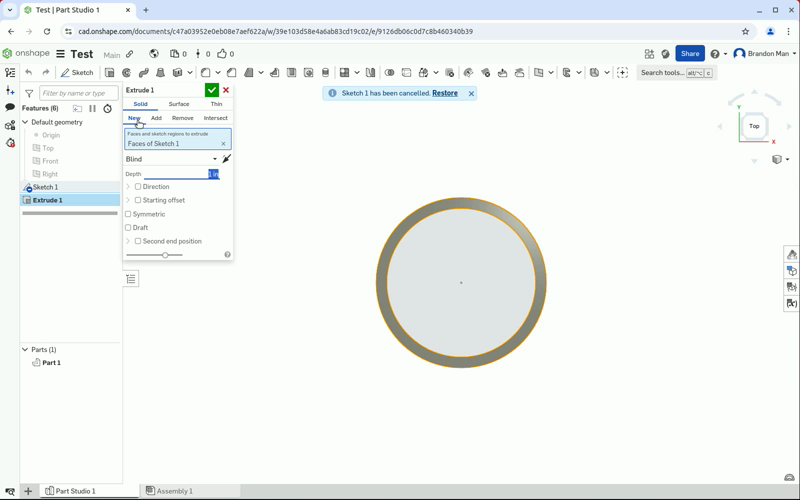
text(23.108)
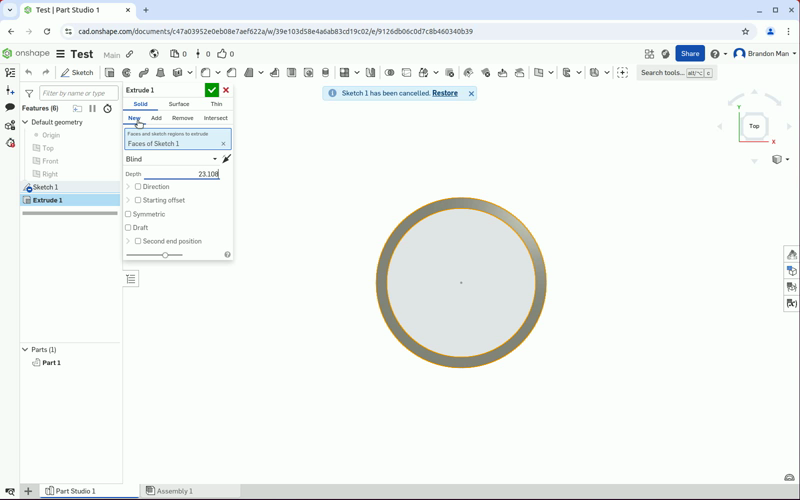
key(enter)
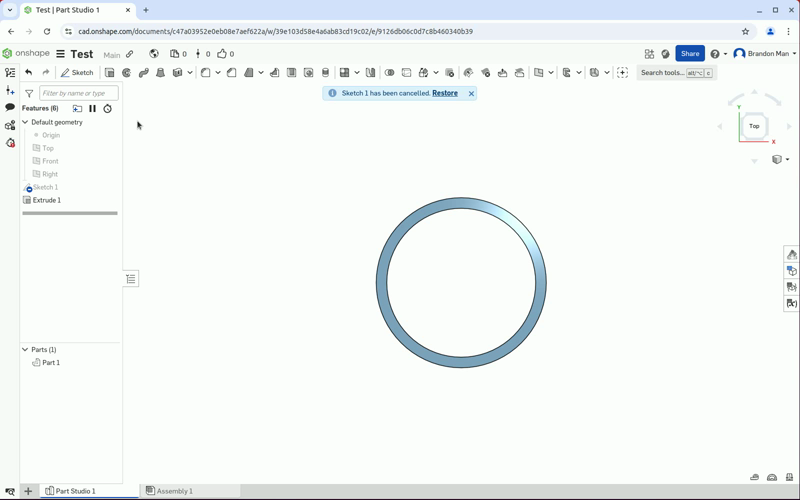
key(shift+h)
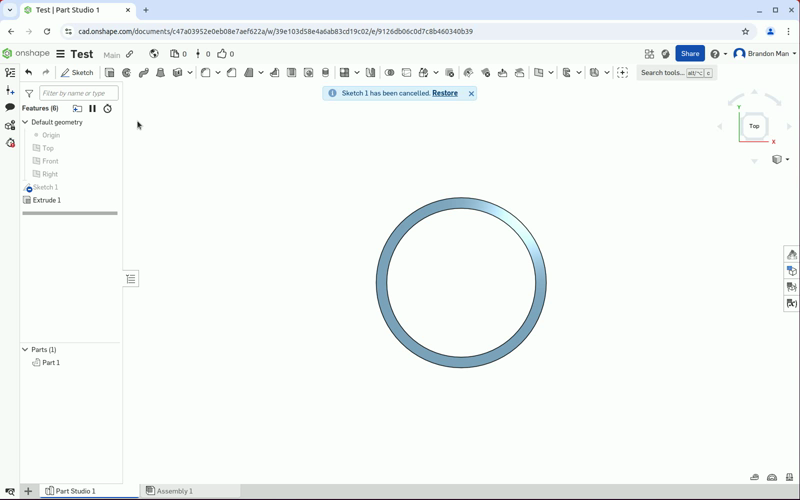
key(shift+h)
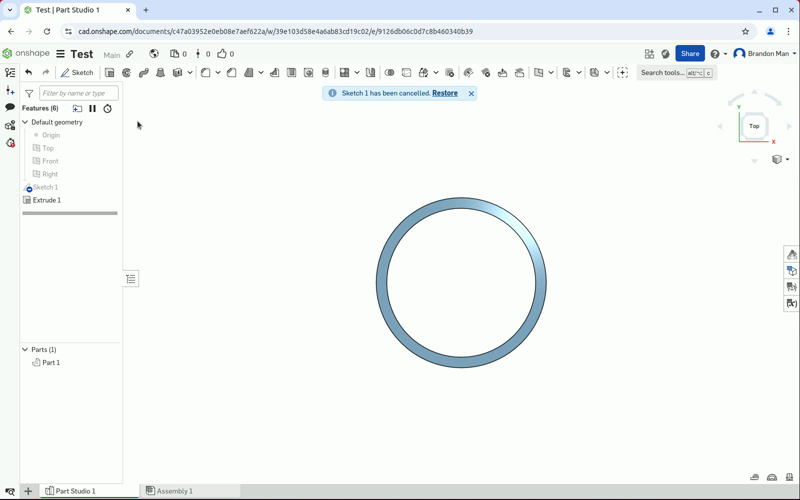
mouse_move(73, 189)
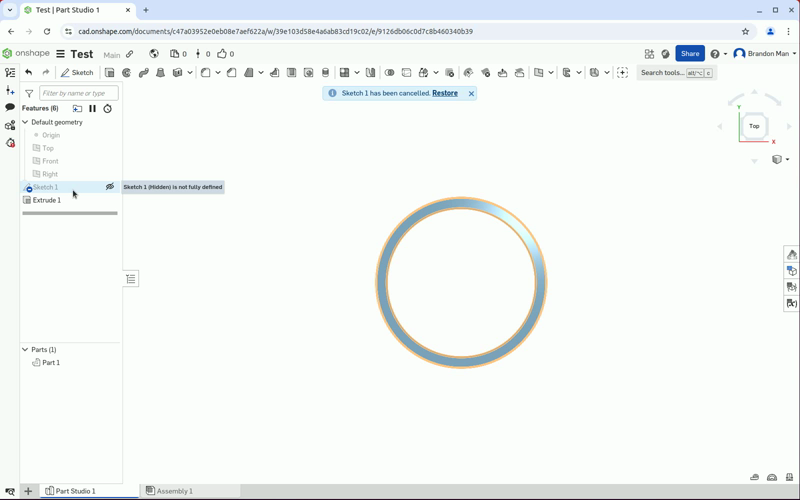
click(73, 189)
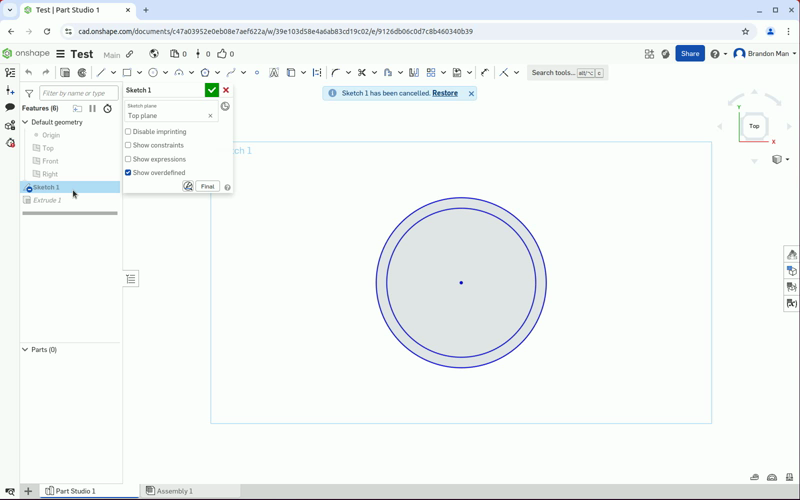
mouse_move(229, 92)
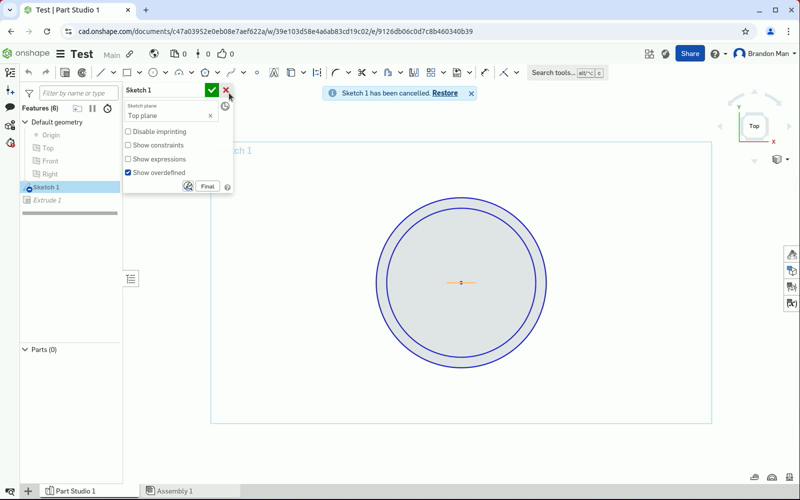
click(229, 92)
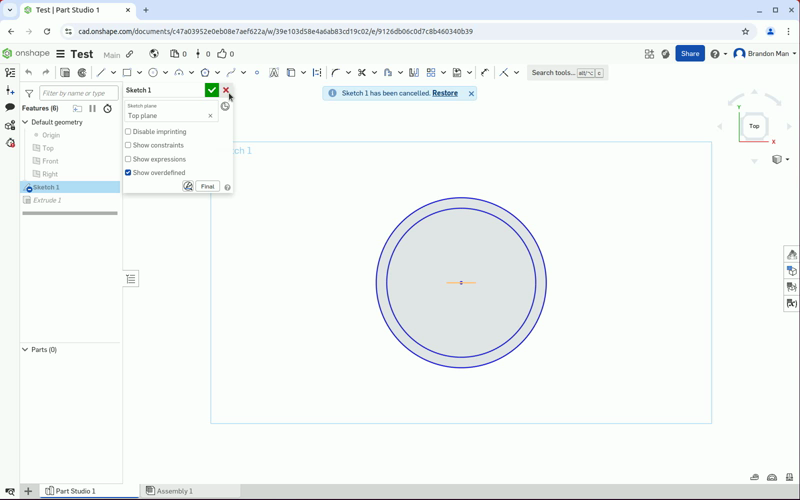
key(shift+s)
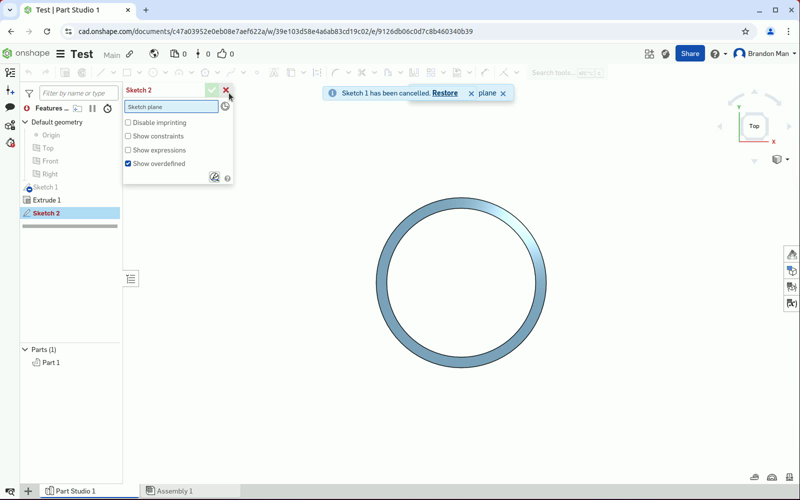
mouse_move(73, 150)
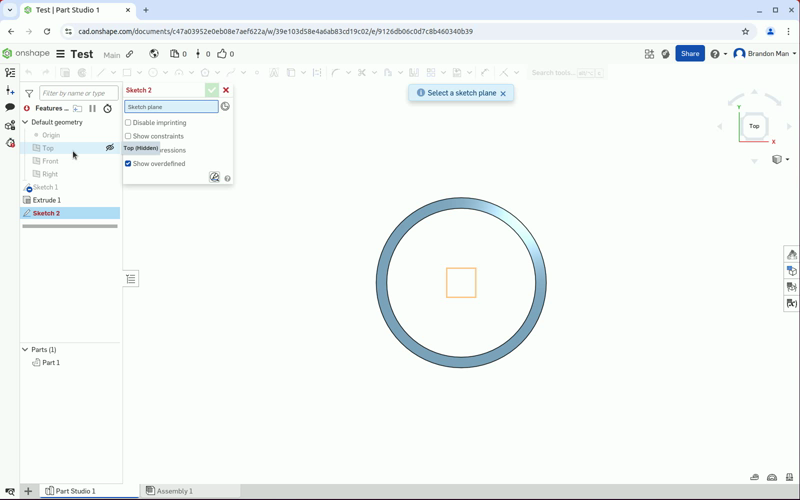
click(73, 150)
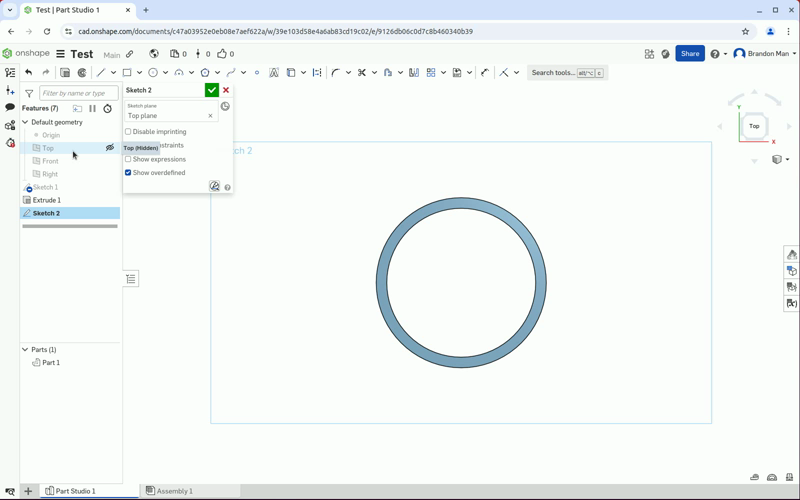
mouse_move(73, 352)
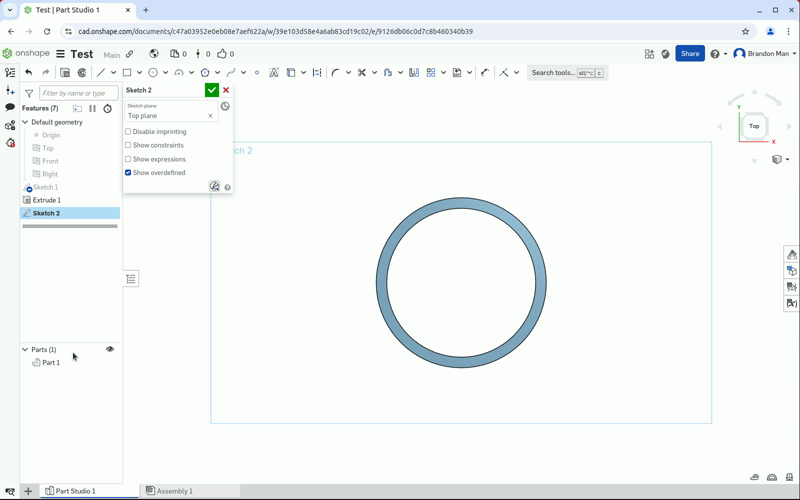
key(y)
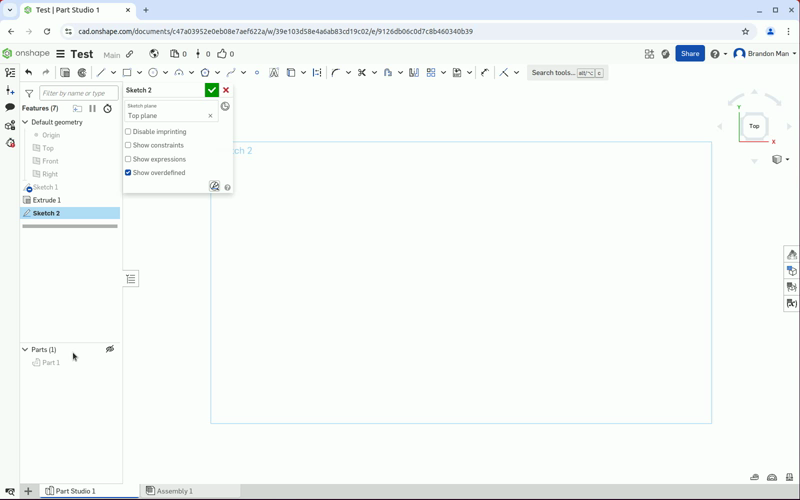
key(c)
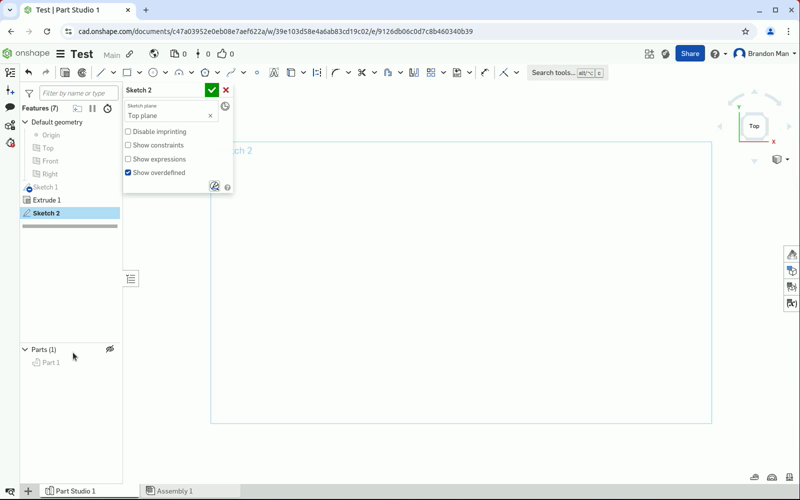
key_down(shift)
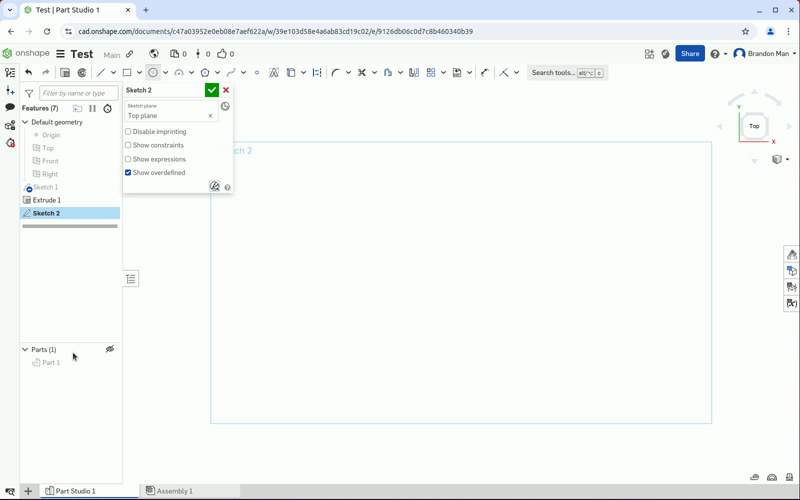
mouse_move(461, 282)
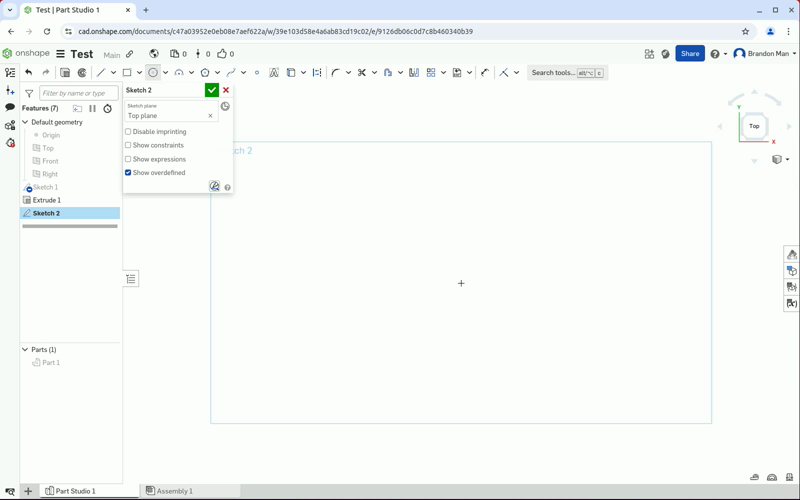
click(461, 282)
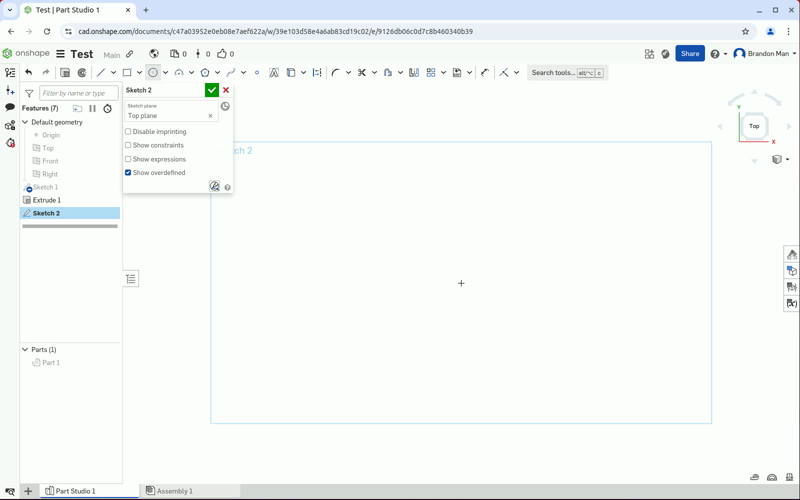
key_up(shift)
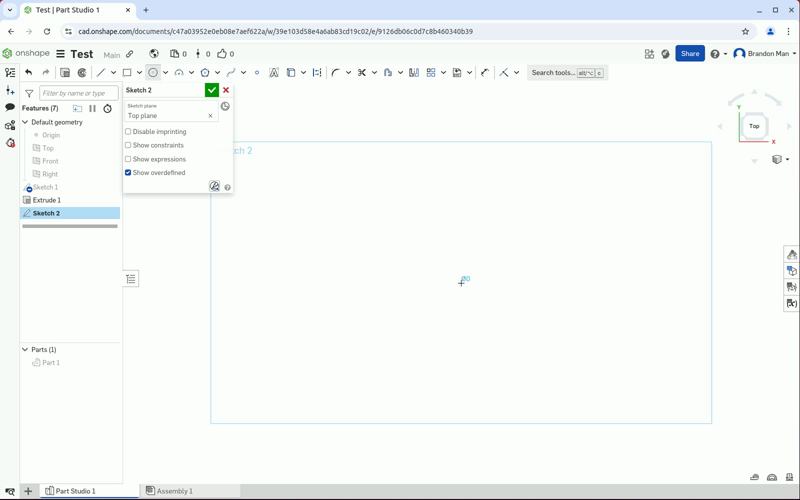
mouse_move(565, 282)
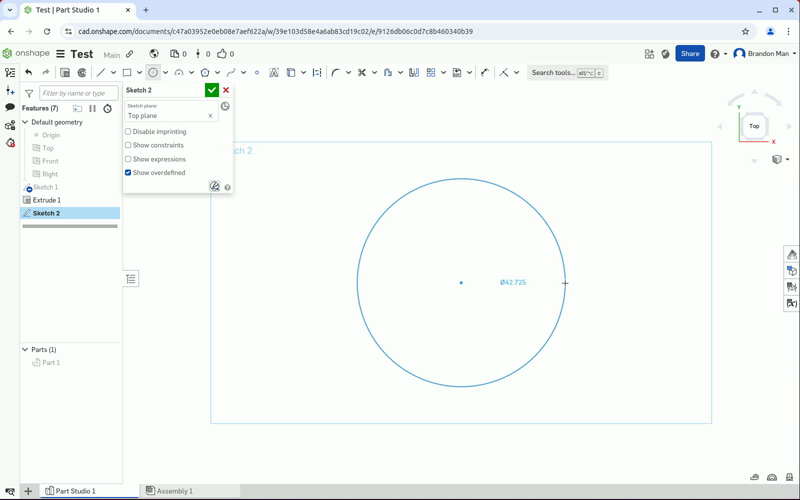
click(565, 282)
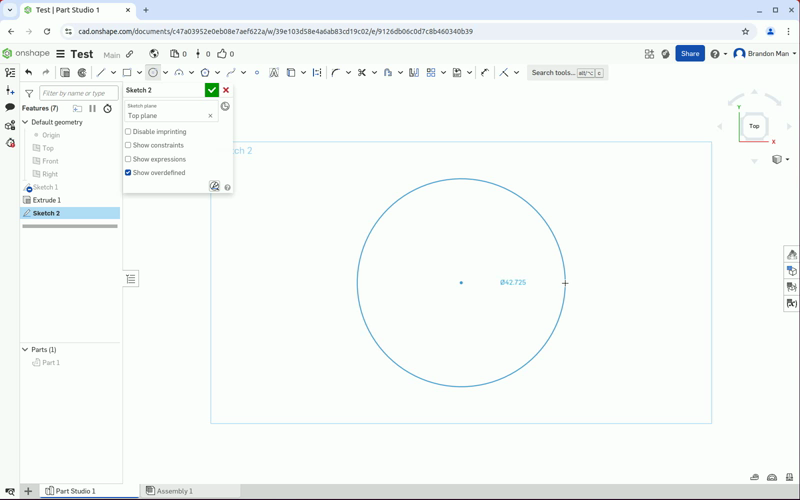
key(esc)
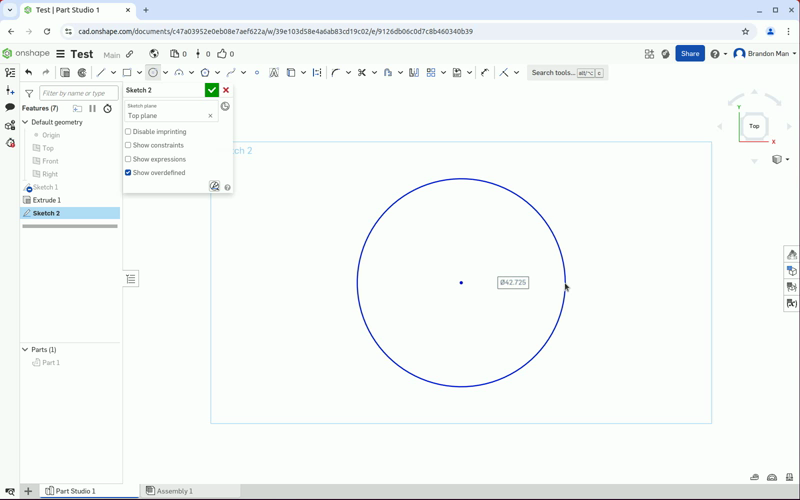
key(c)
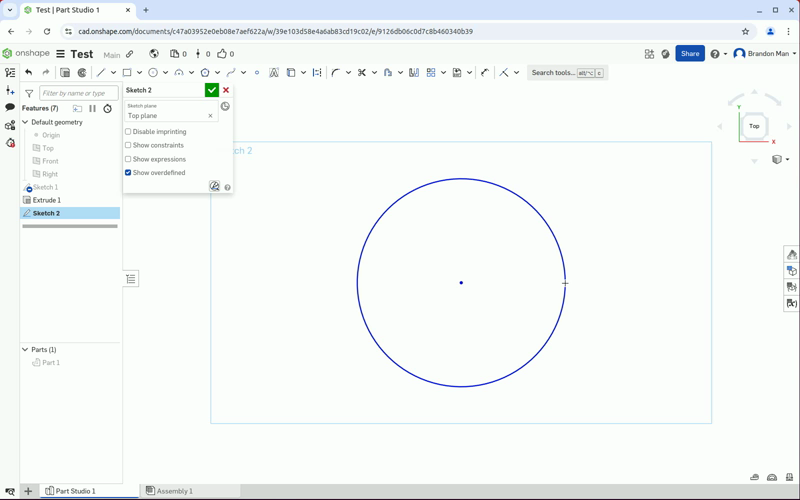
key_down(shift)
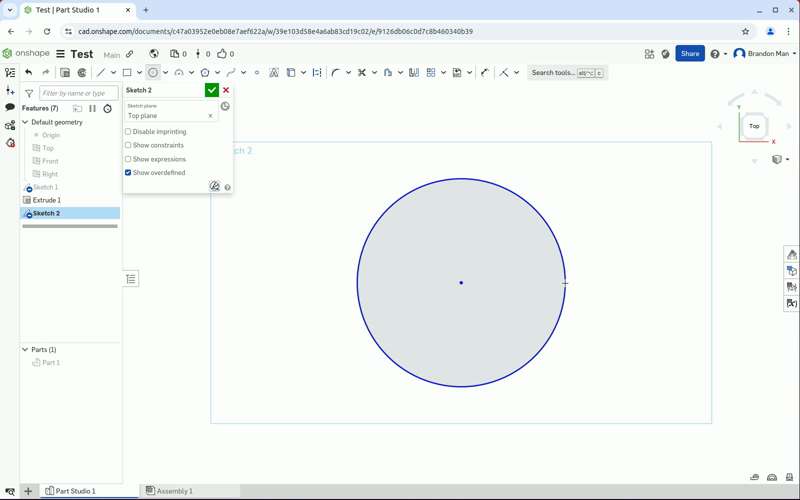
mouse_move(461, 282)
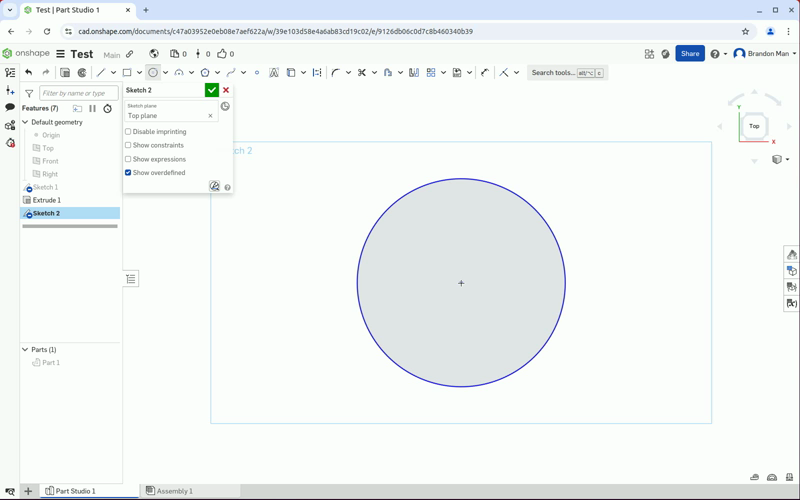
click(461, 282)
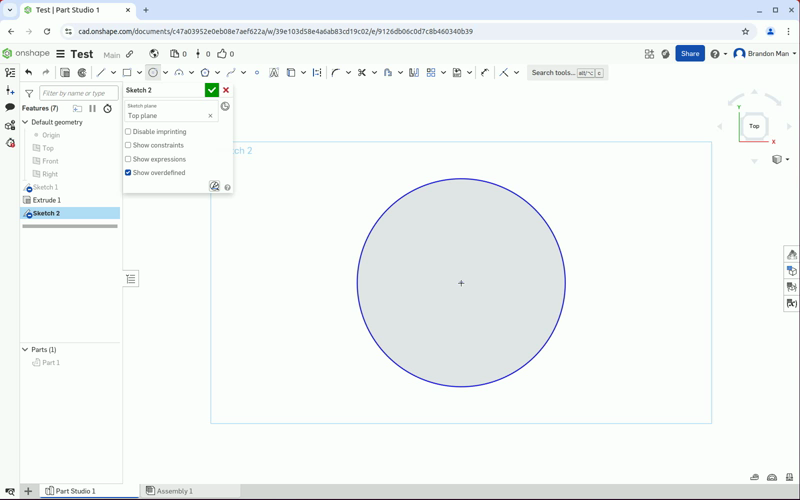
key_up(shift)
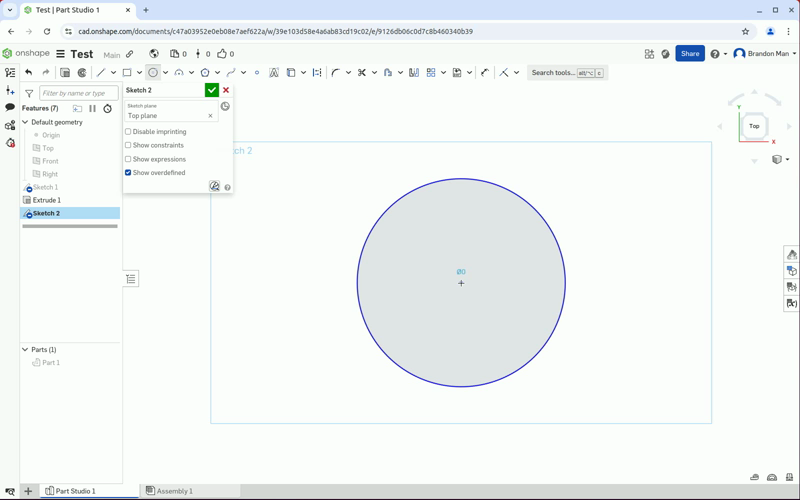
mouse_move(545, 282)
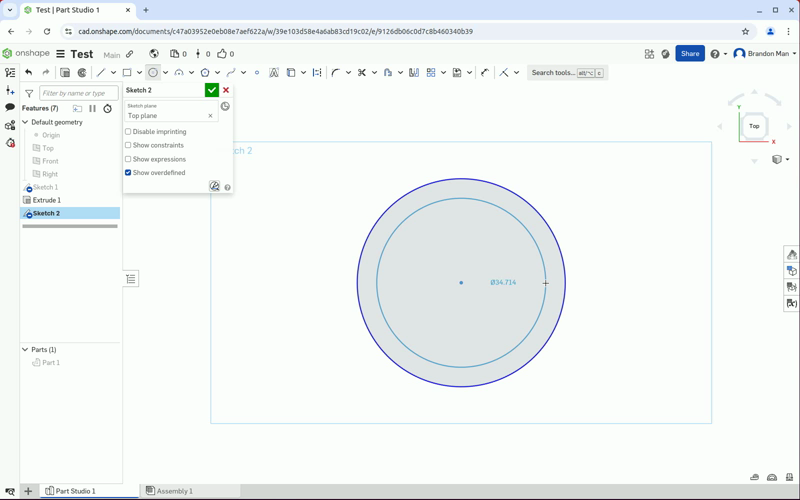
click(545, 282)
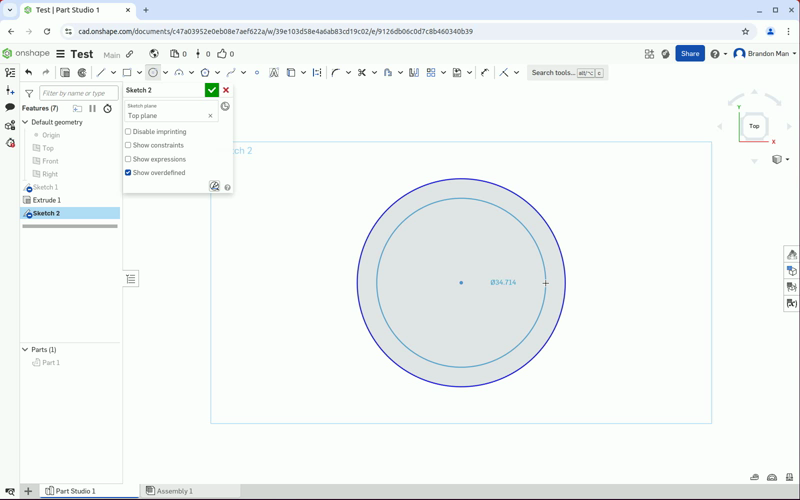
key(esc)
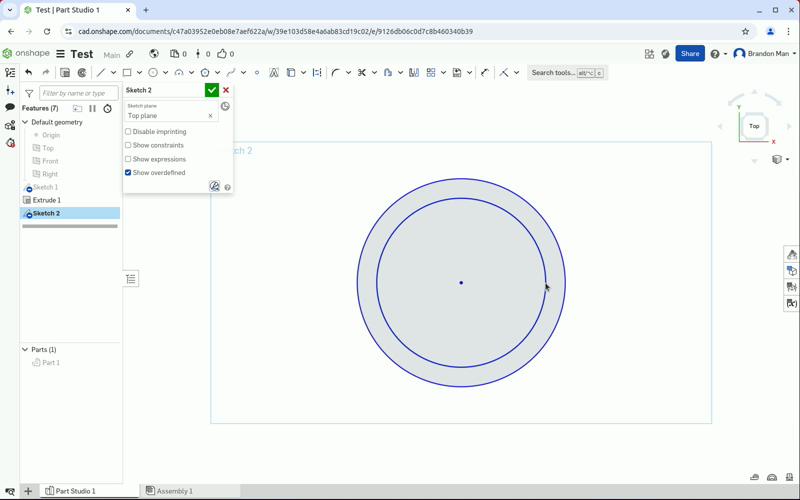
mouse_move(488, 194)
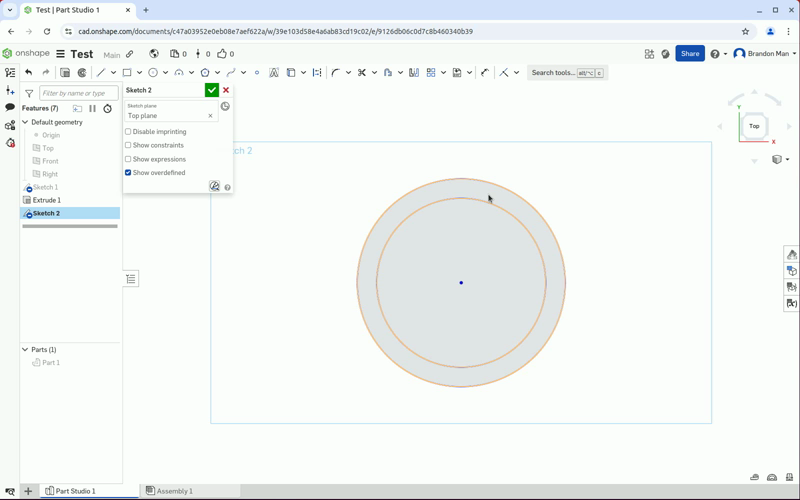
click(488, 194)
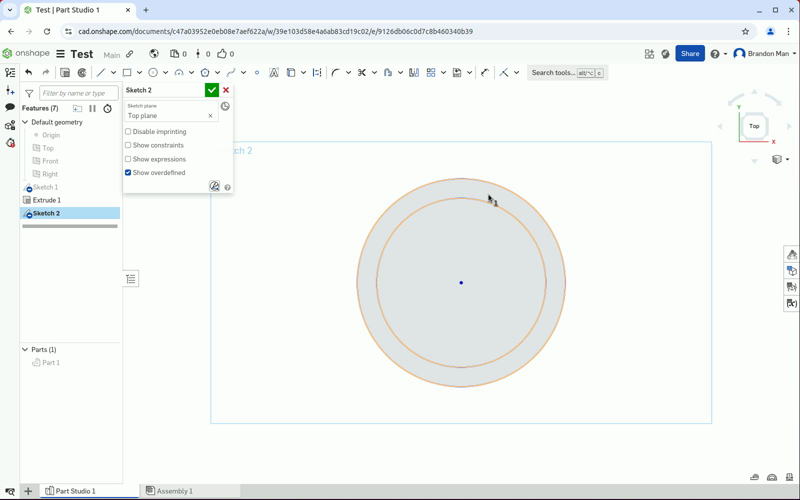
mouse_move(73, 352)
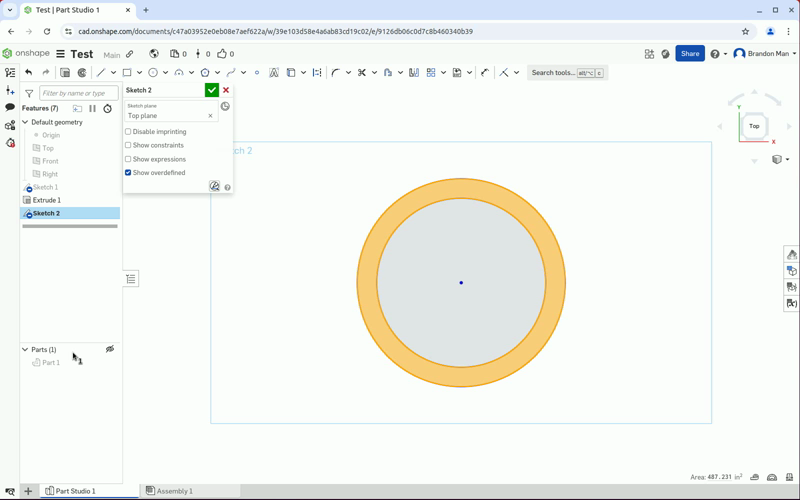
key(shift+y)
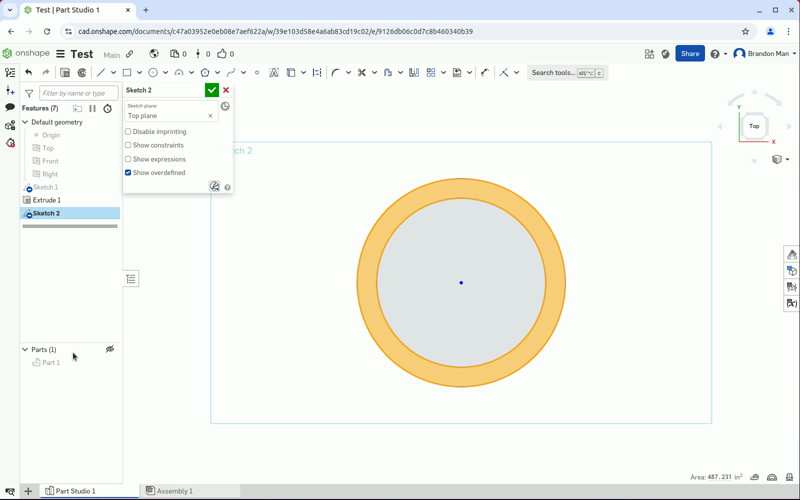
key(shift+e)
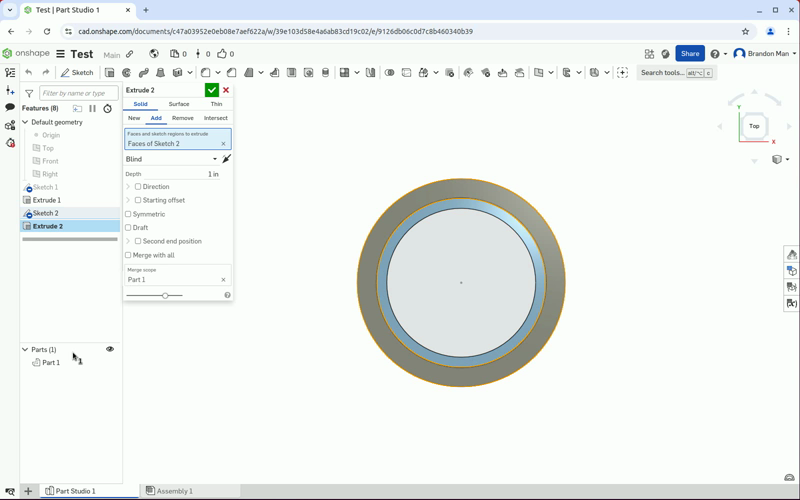
mouse_move(143, 106)
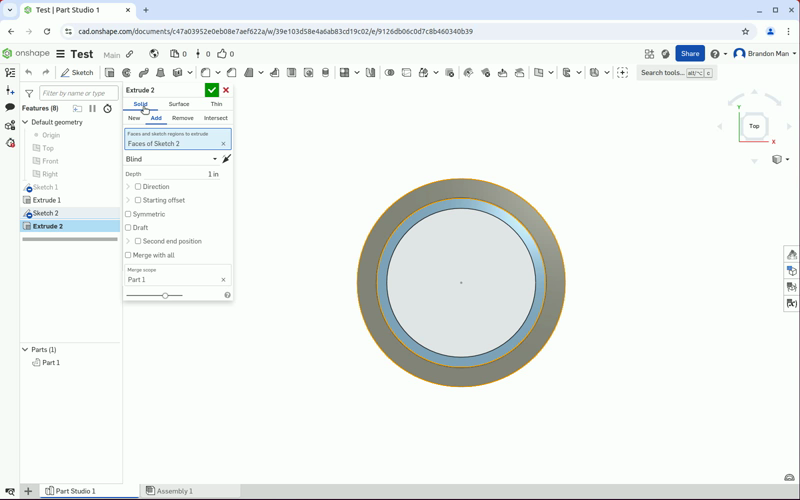
click(143, 106)
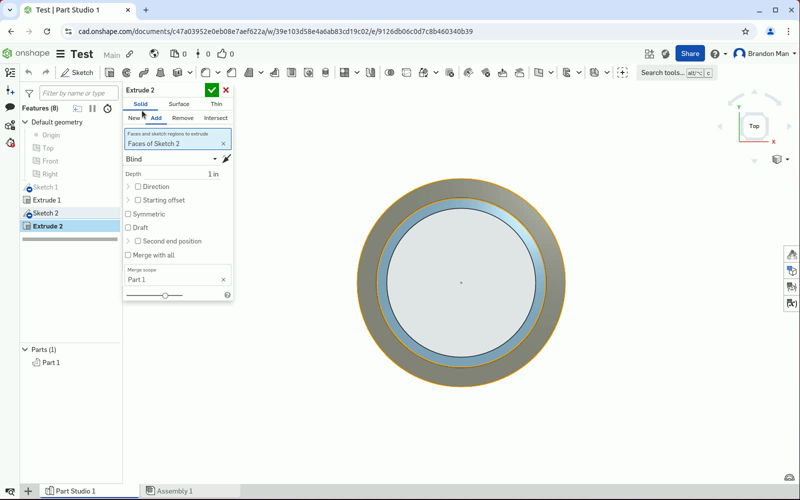
mouse_move(137, 120)
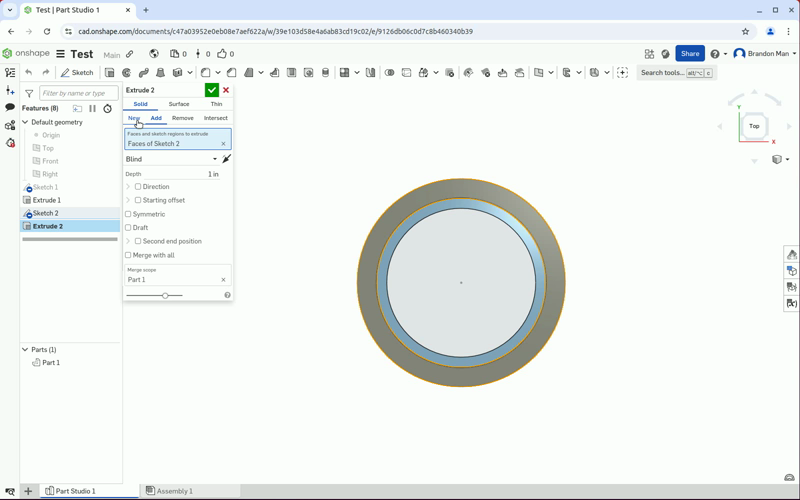
click(137, 120)
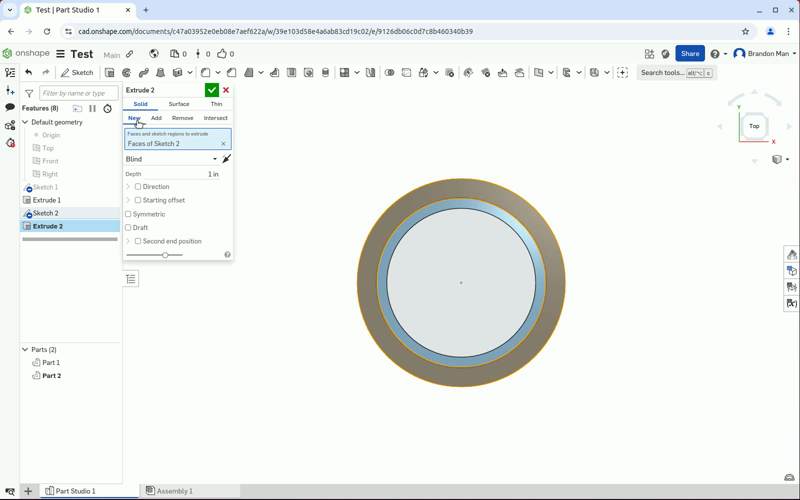
key(tab, 4)
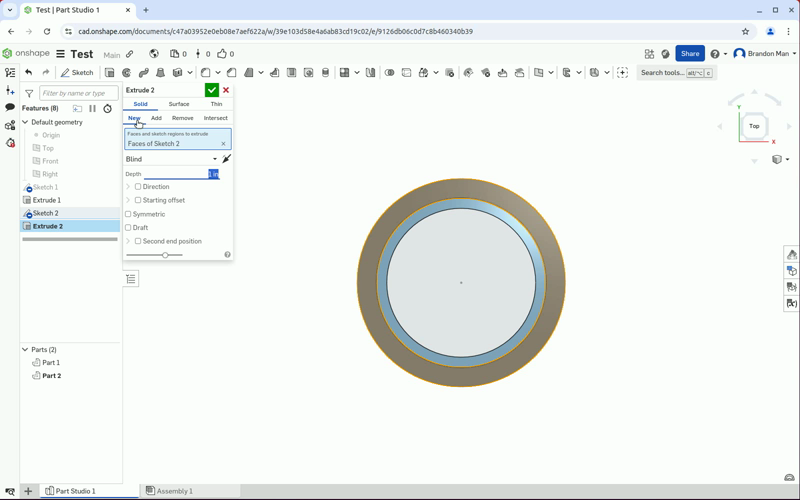
text(7.703)
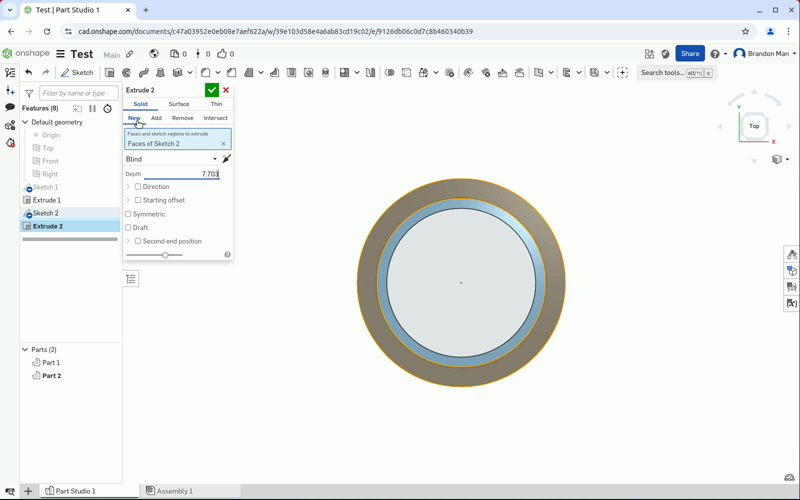
key(enter)
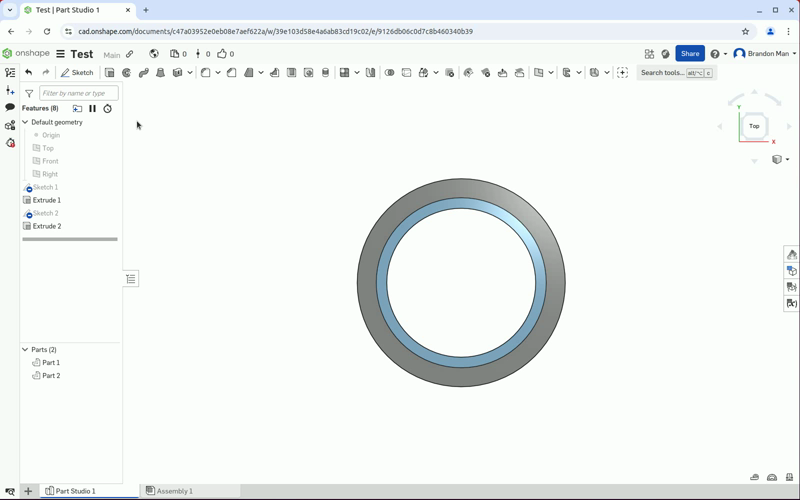
key(shift+h)
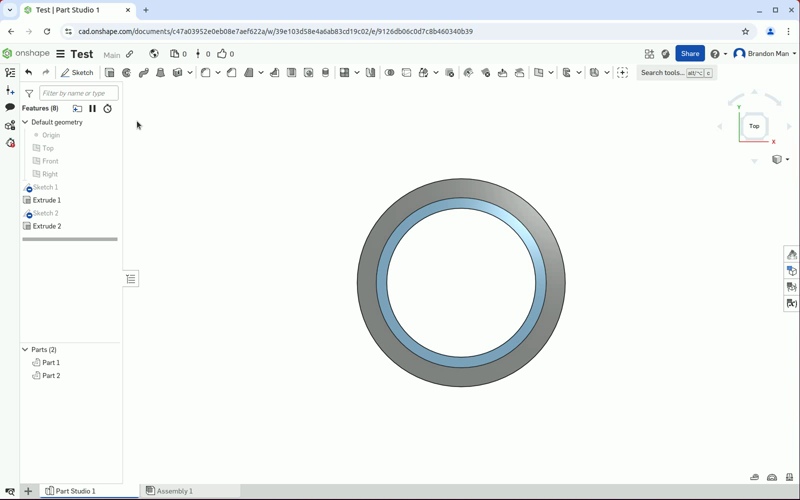
key(shift+h)
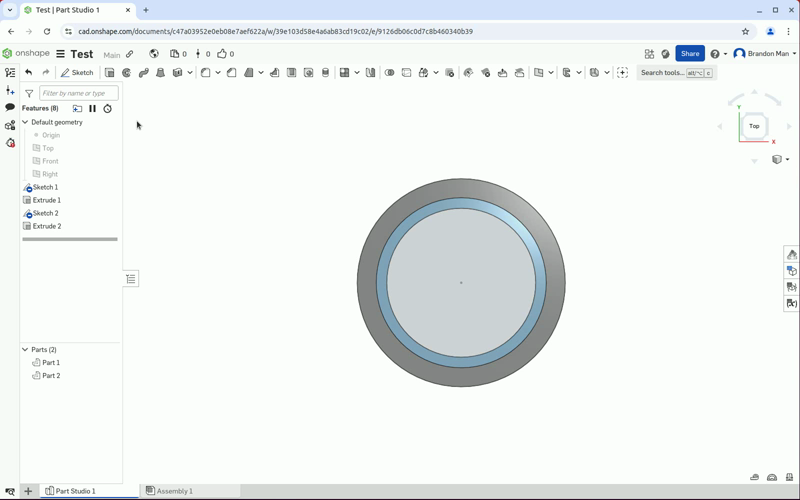
key(shift+7)
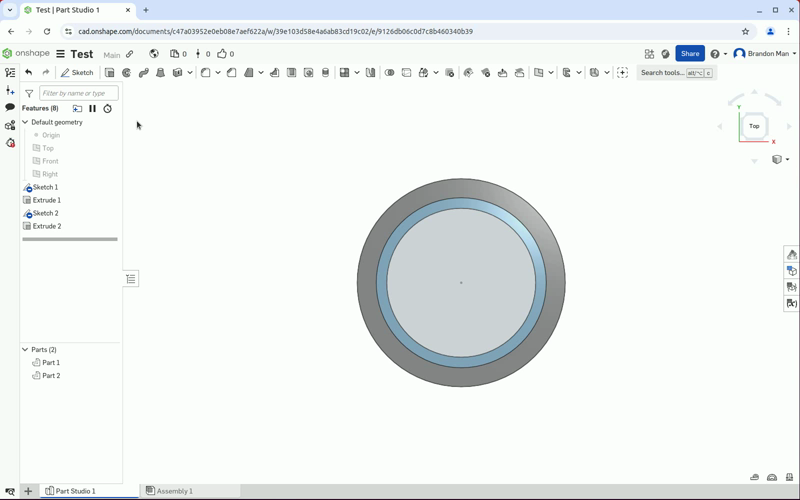
key(up, 3)
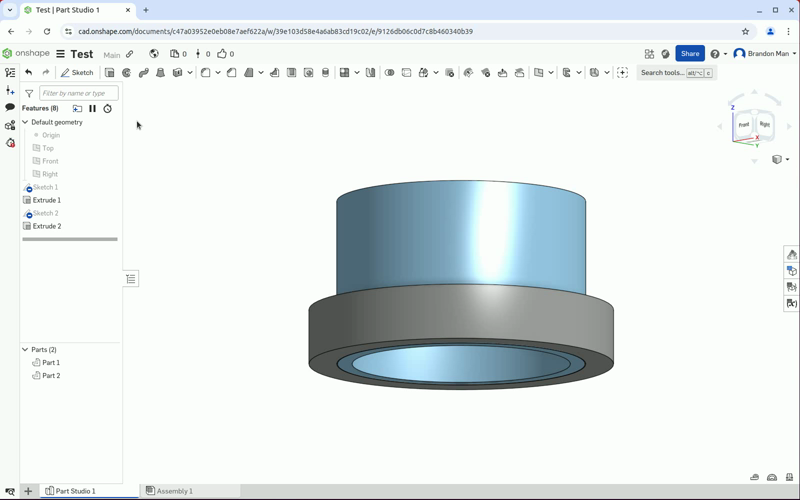
key(left, 3)
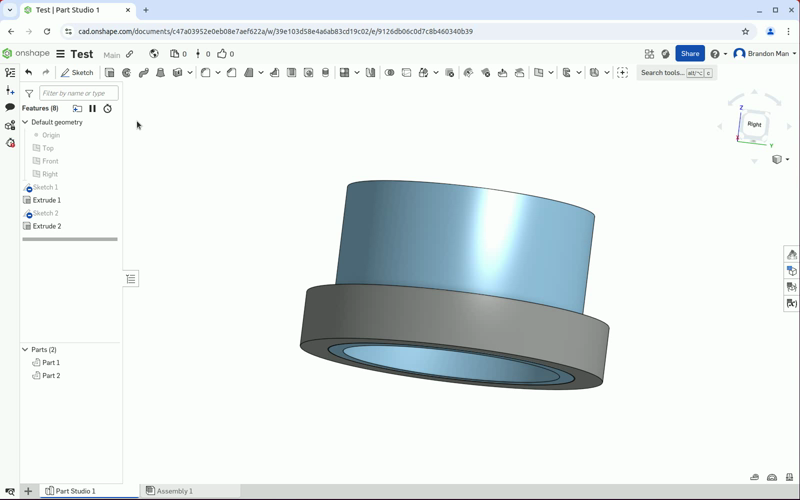
key(right, 3)
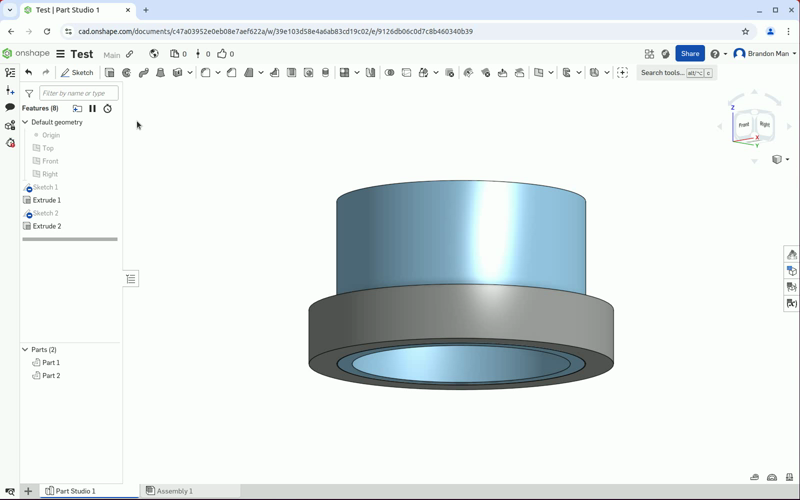
key(down, 3)
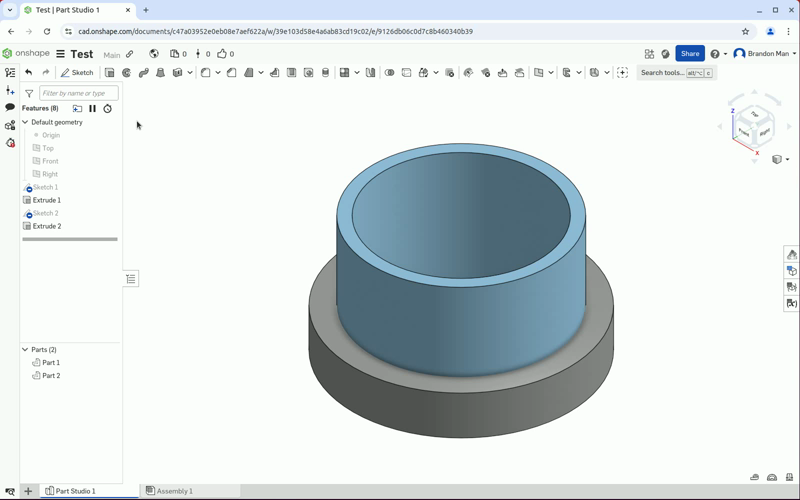
mouse_move(73, 189)
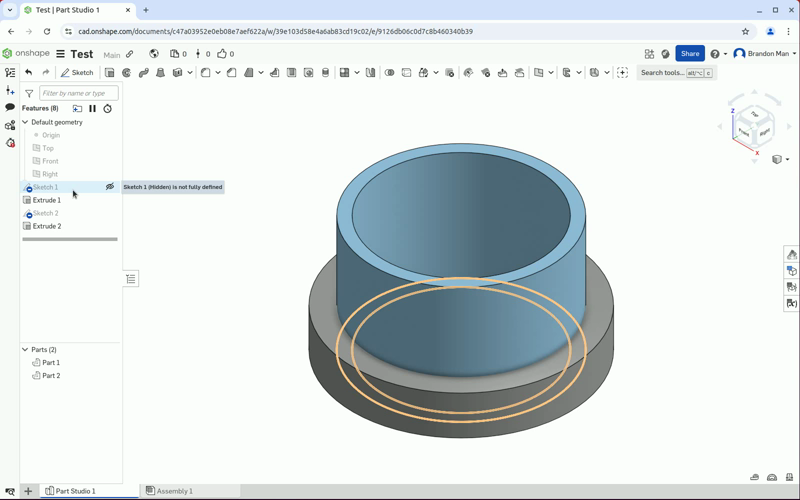
click(73, 189)